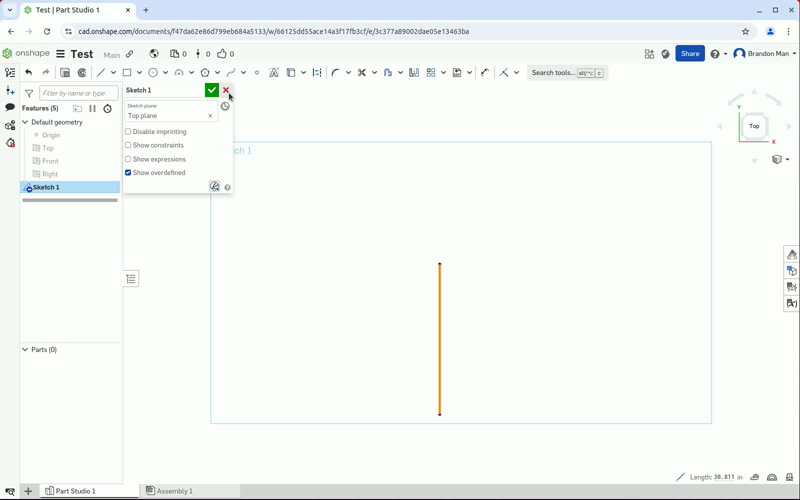
key(shift+h)
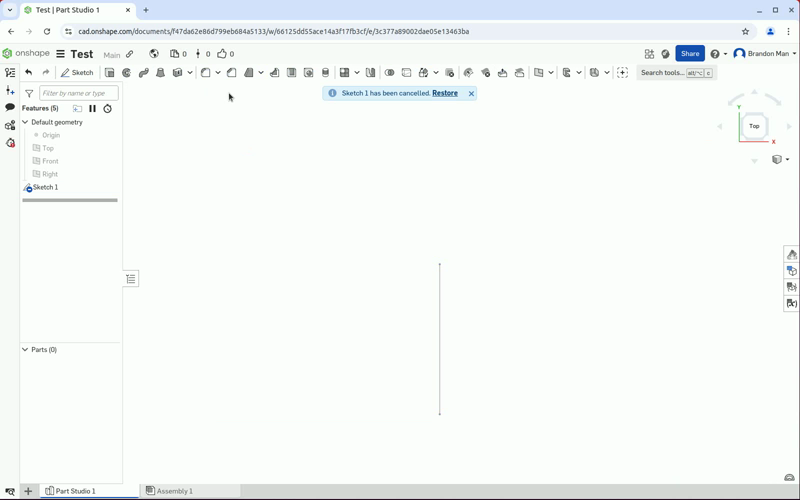
key(shift+s)
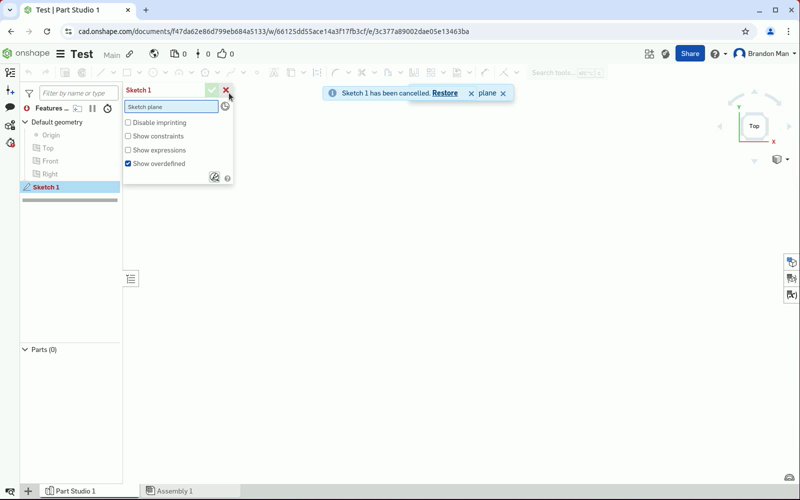
mouse_move(73, 150)
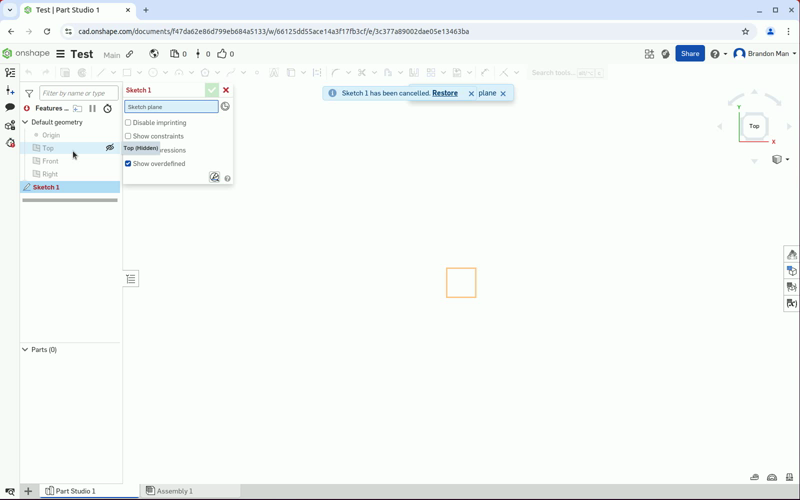
click(73, 150)
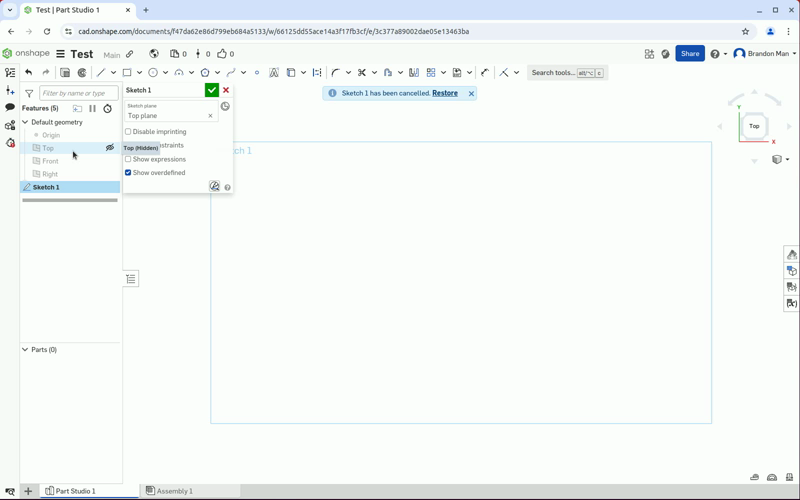
mouse_move(73, 352)
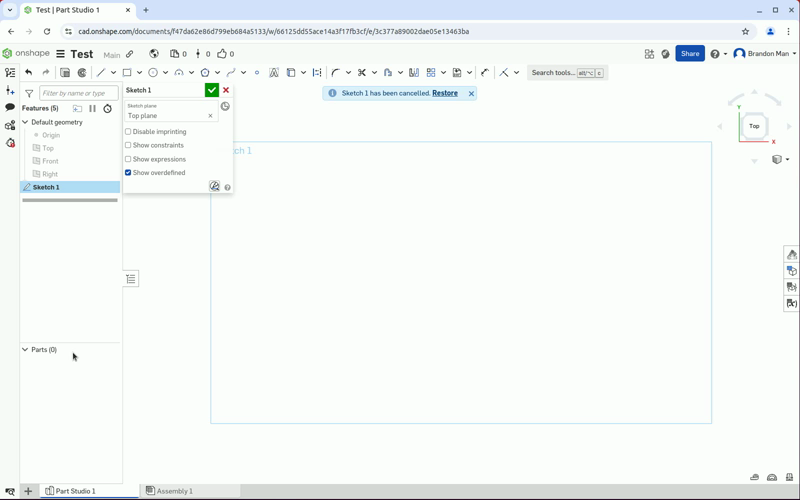
key(y)
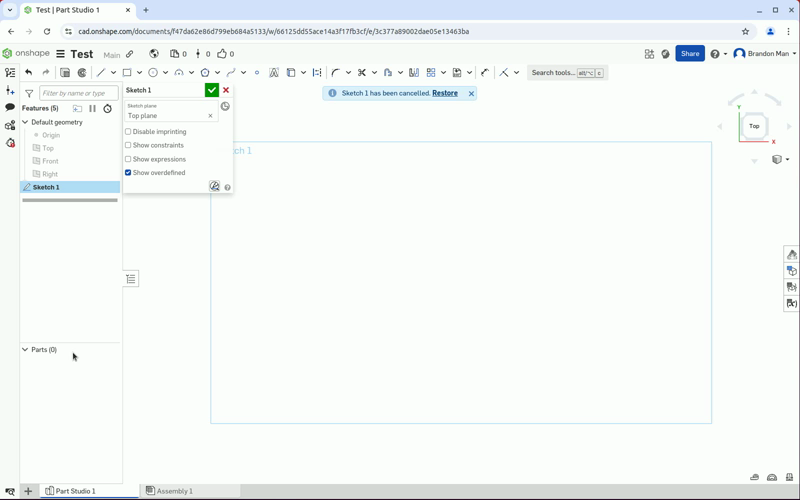
key(c)
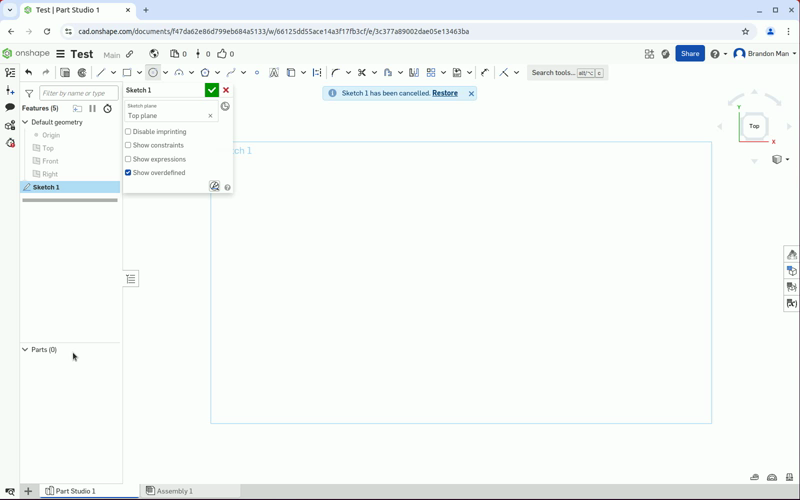
key_down(shift)
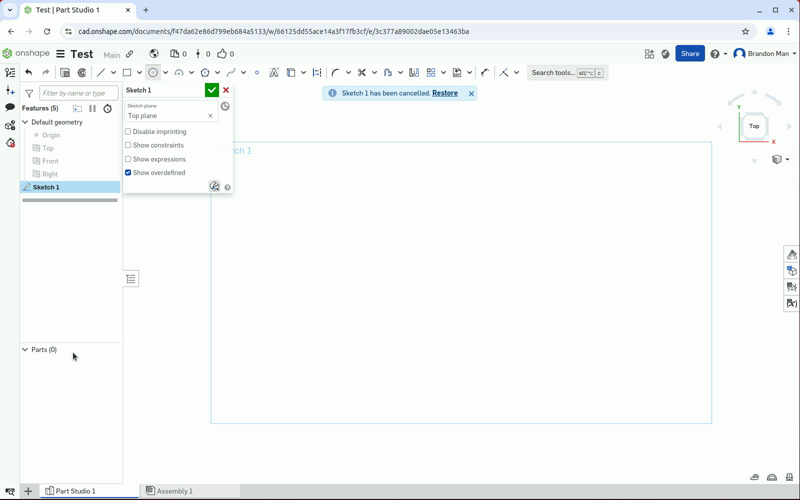
mouse_move(461, 282)
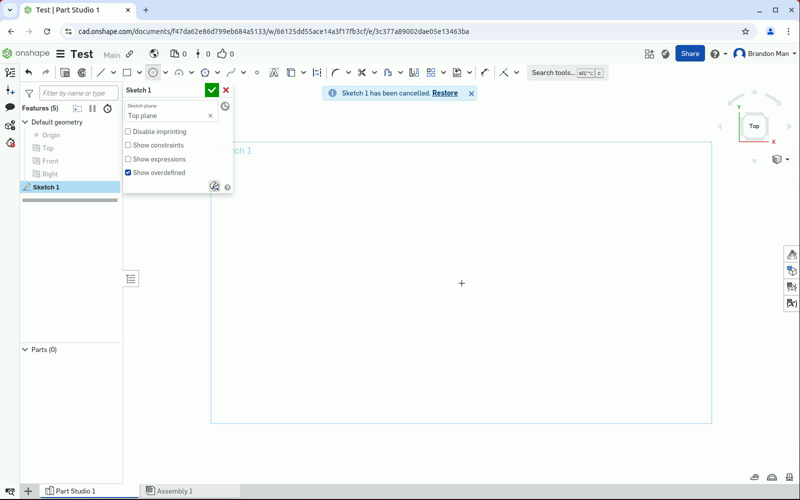
click(461, 282)
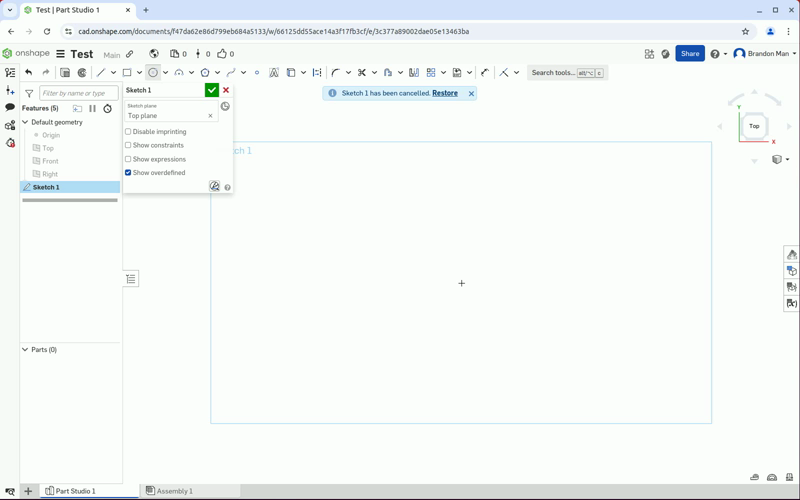
key_up(shift)
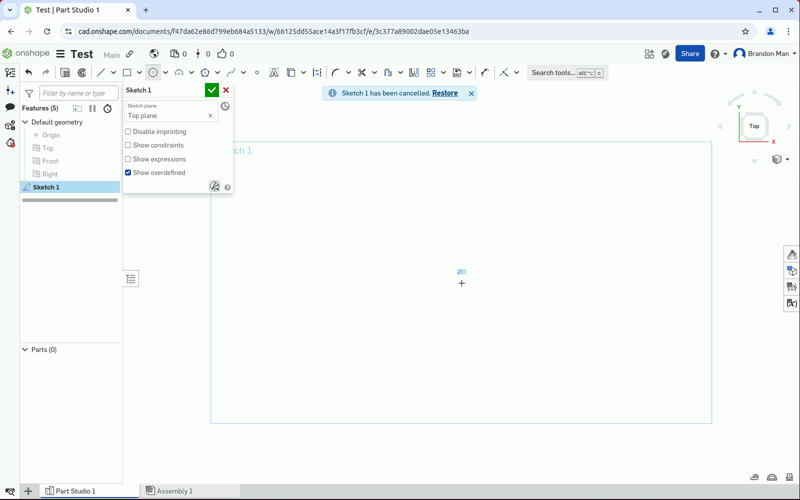
mouse_move(519, 282)
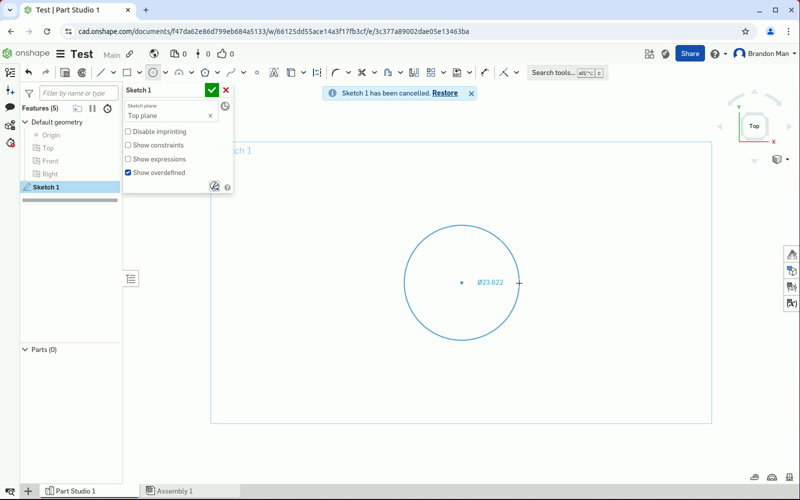
click(519, 282)
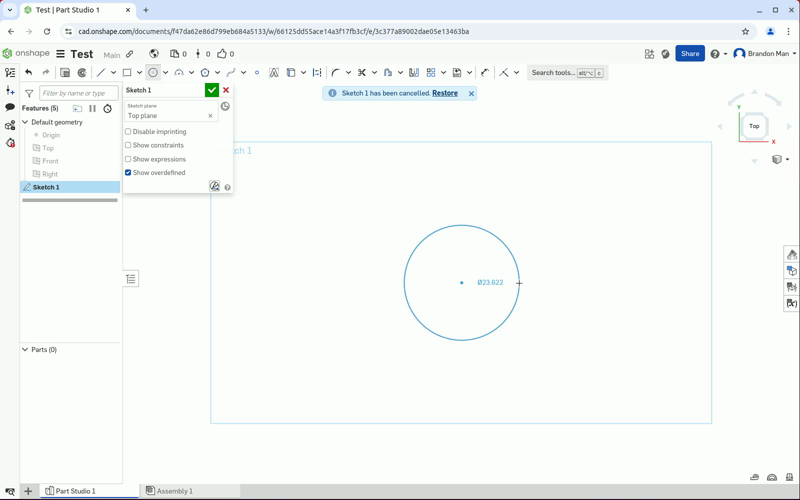
key(esc)
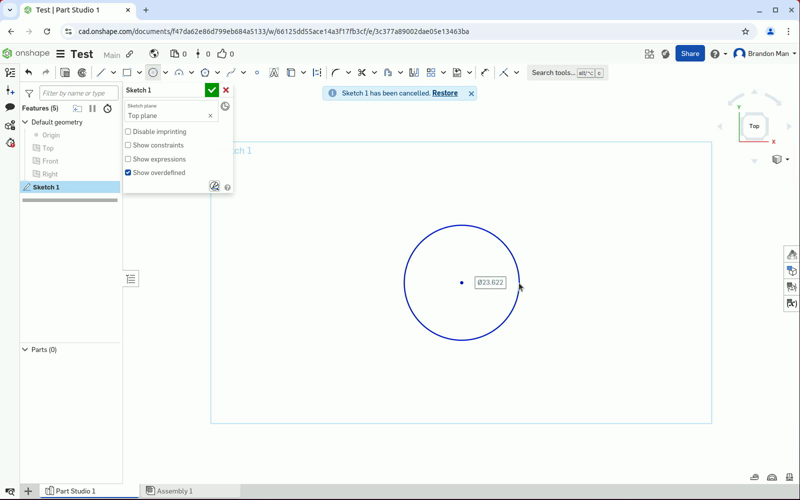
mouse_move(468, 233)
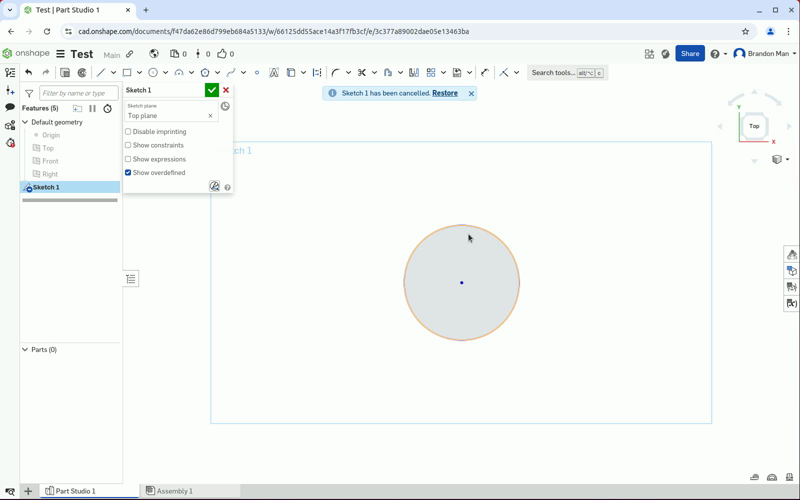
click(468, 233)
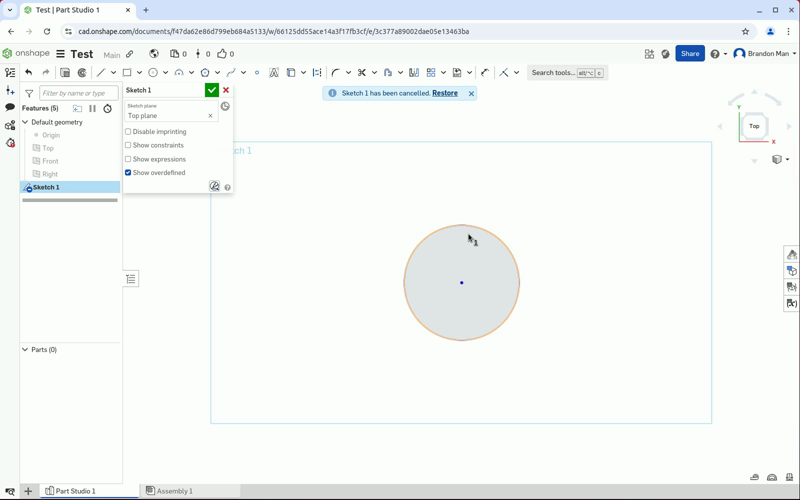
mouse_move(73, 352)
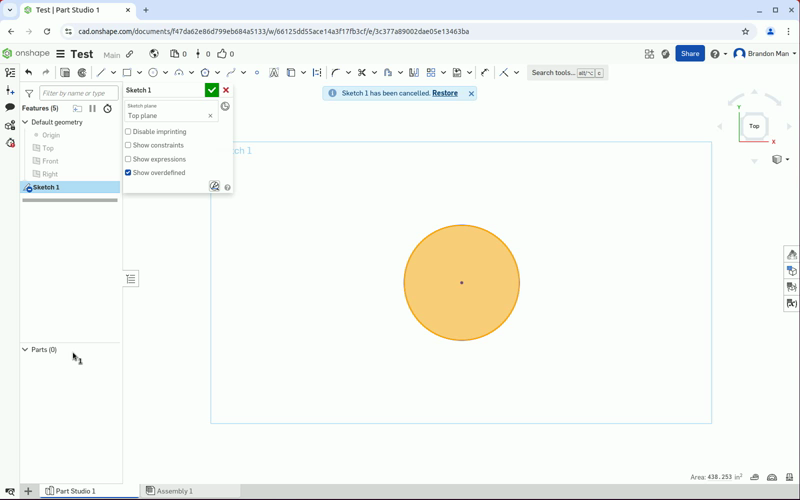
key(shift+y)
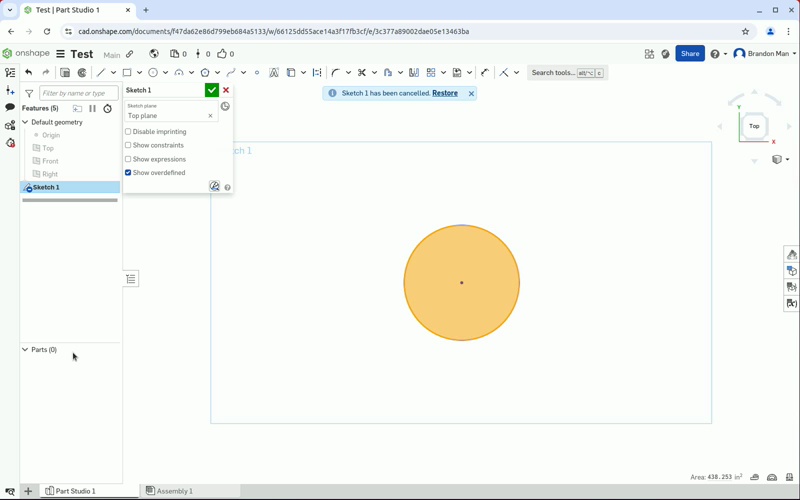
key(shift+e)
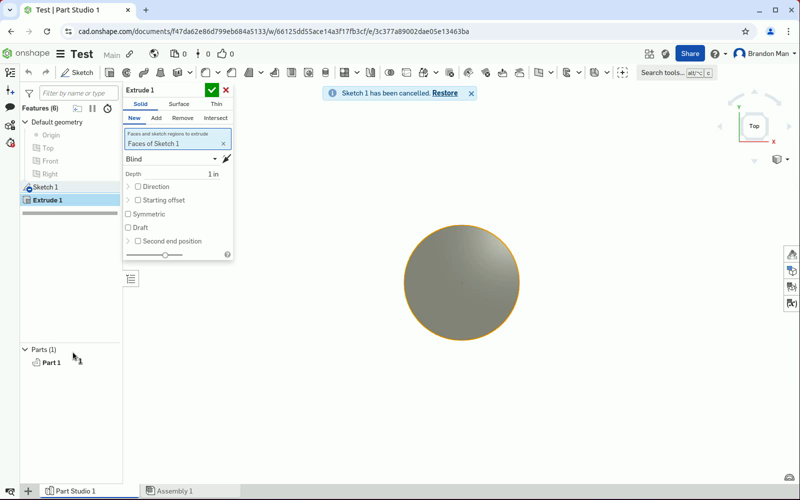
mouse_move(143, 106)
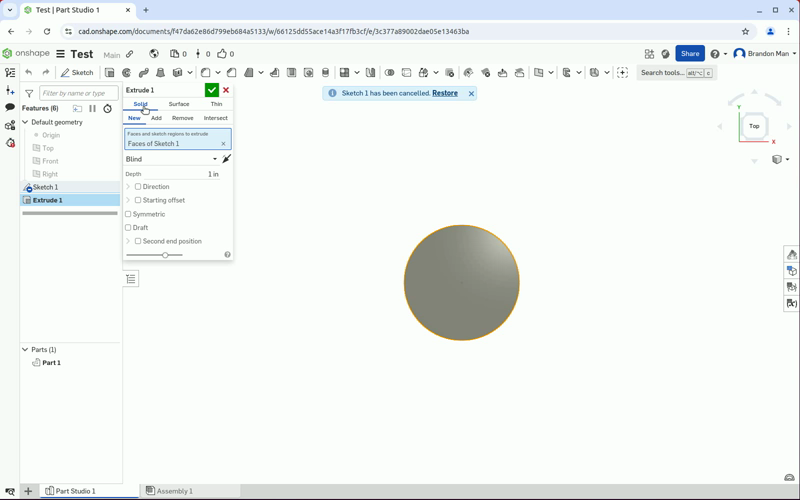
click(143, 106)
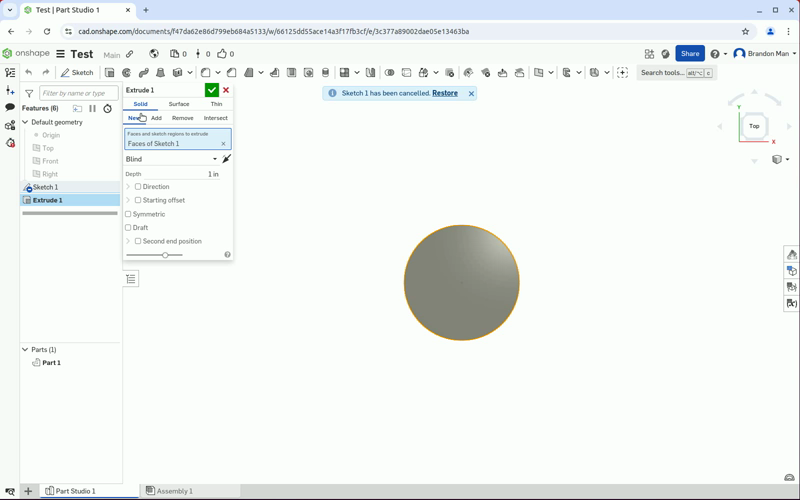
mouse_move(137, 120)
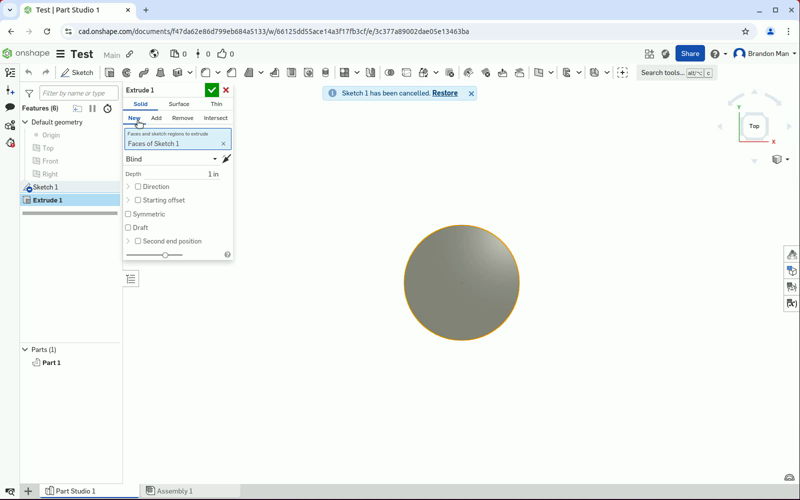
click(137, 120)
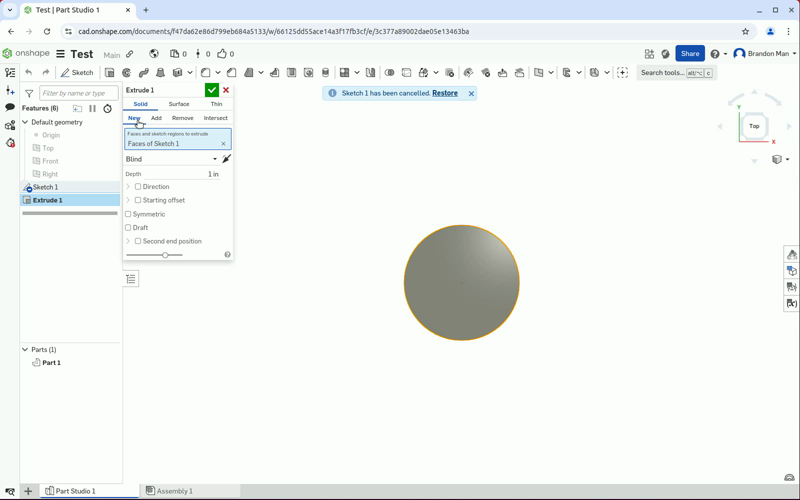
key(tab, 4)
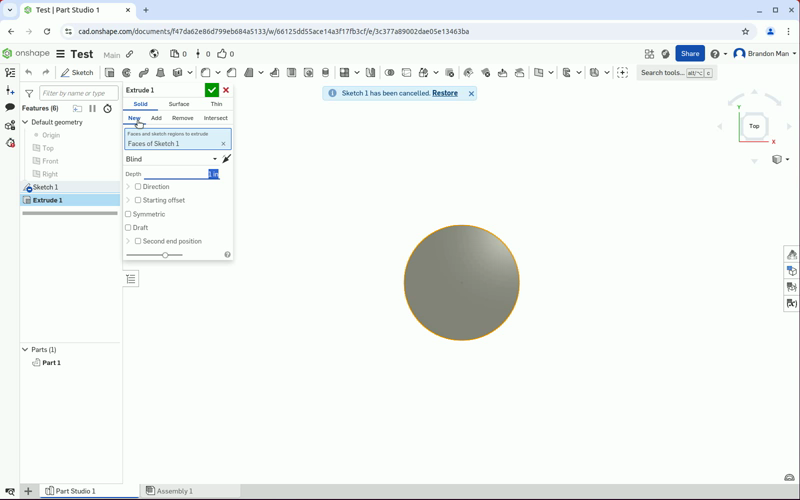
text(23.108)
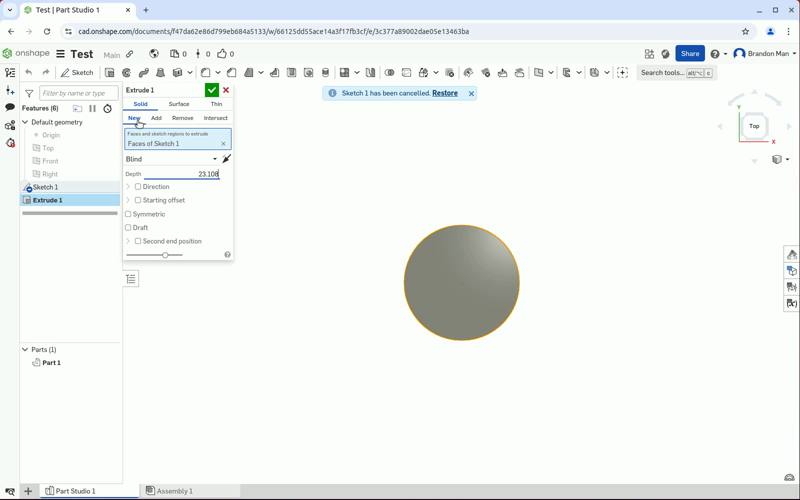
key(enter)
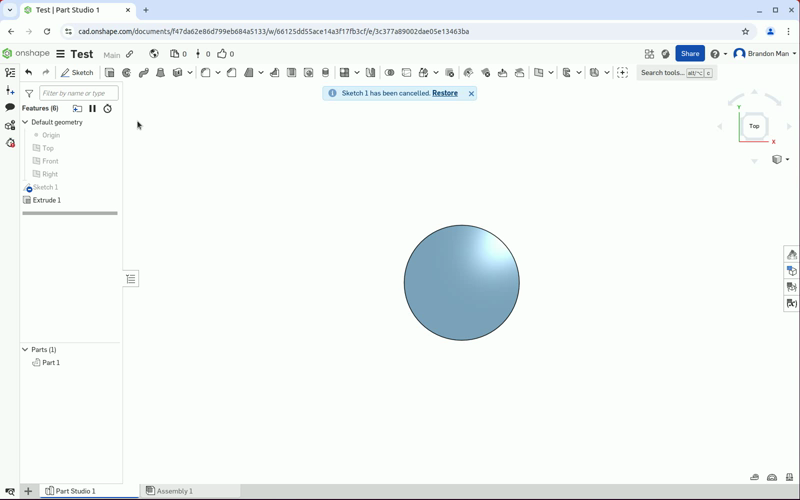
key(shift+h)
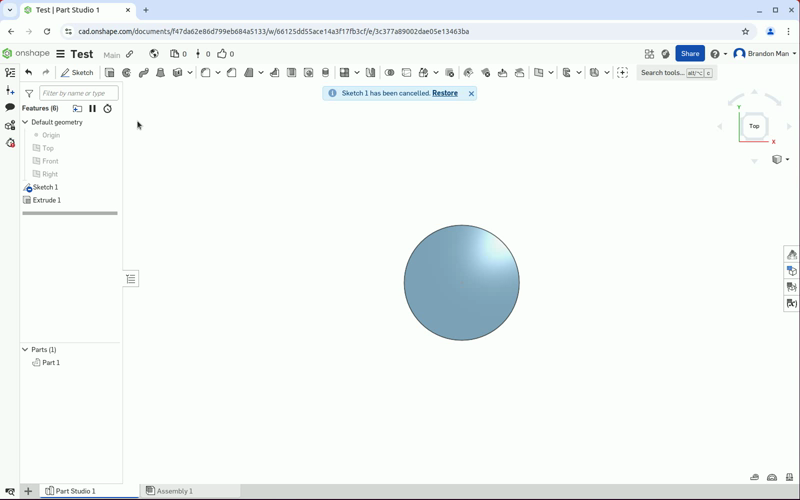
key(shift+h)
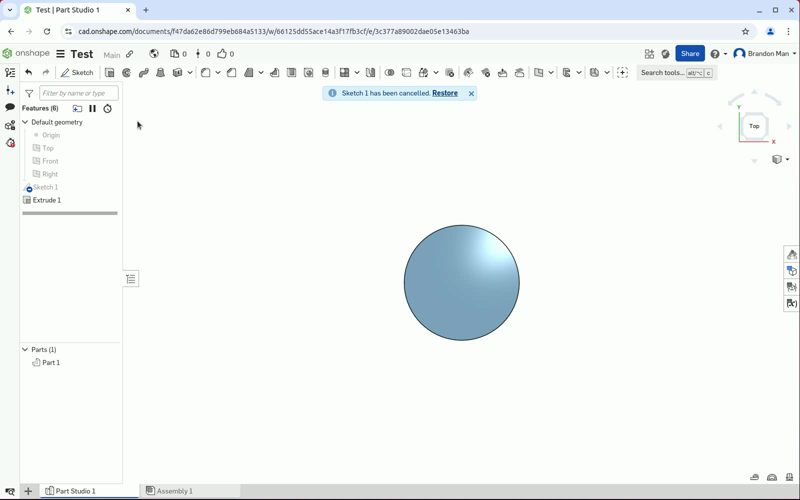
mouse_move(73, 189)
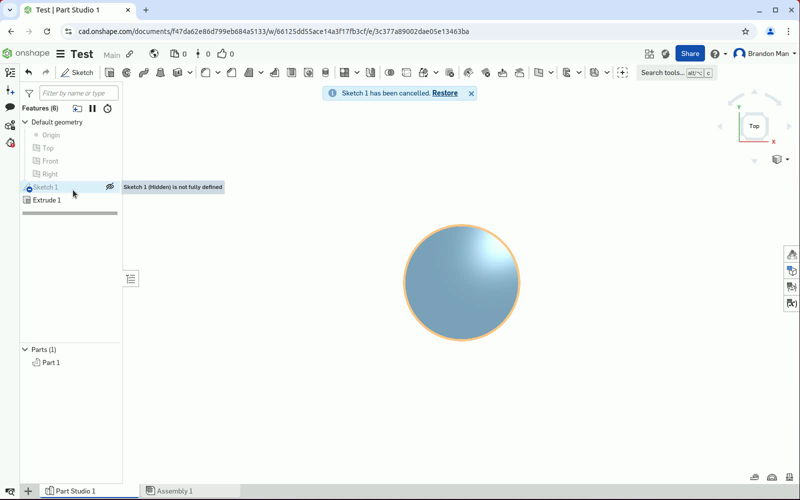
click(73, 189)
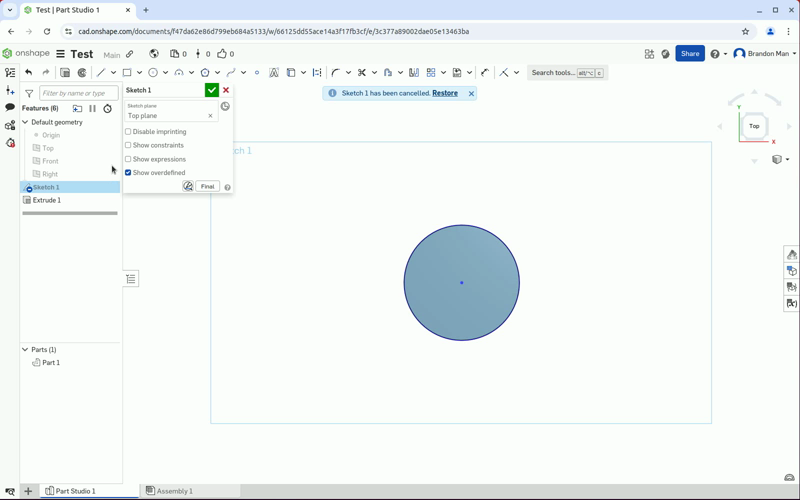
mouse_move(229, 92)
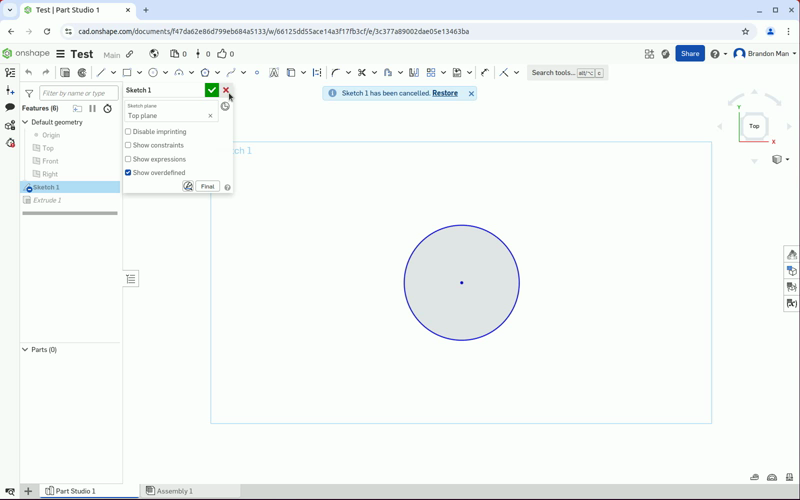
click(229, 92)
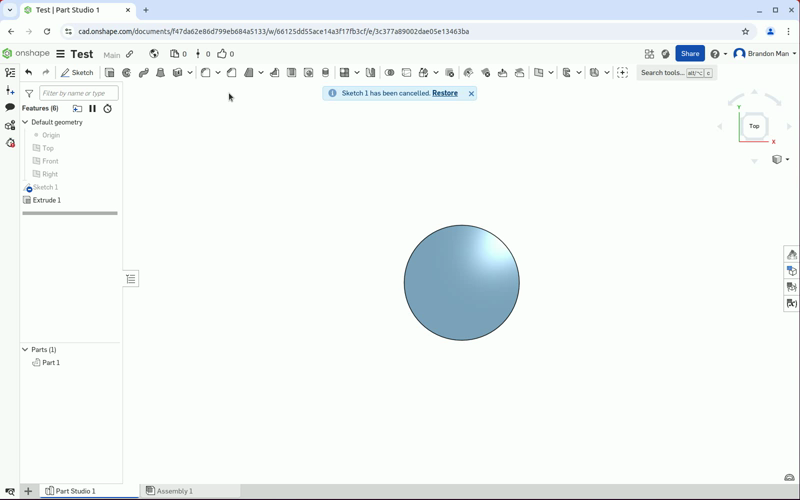
mouse_move(541, 75)
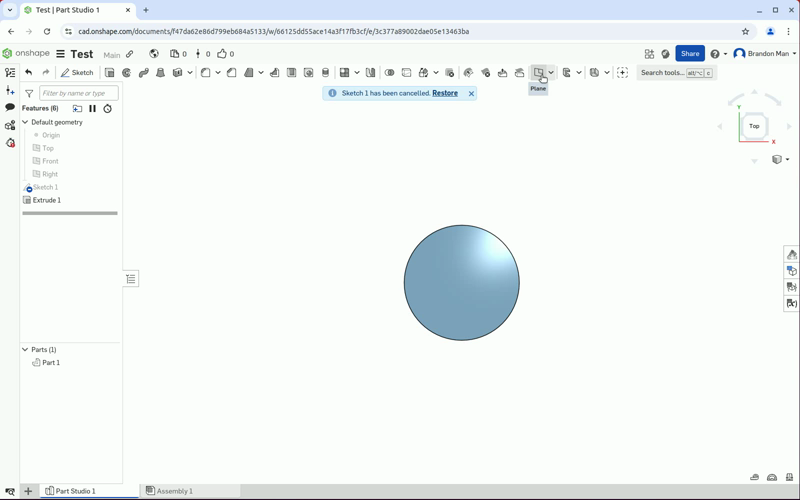
click(541, 75)
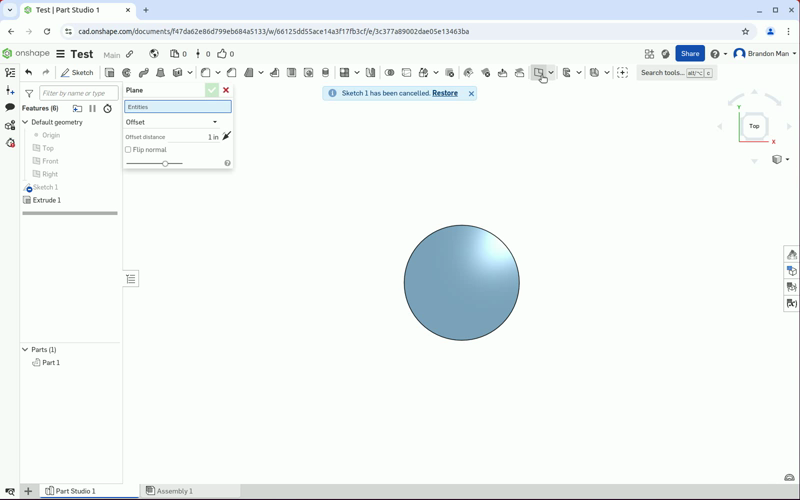
mouse_move(73, 150)
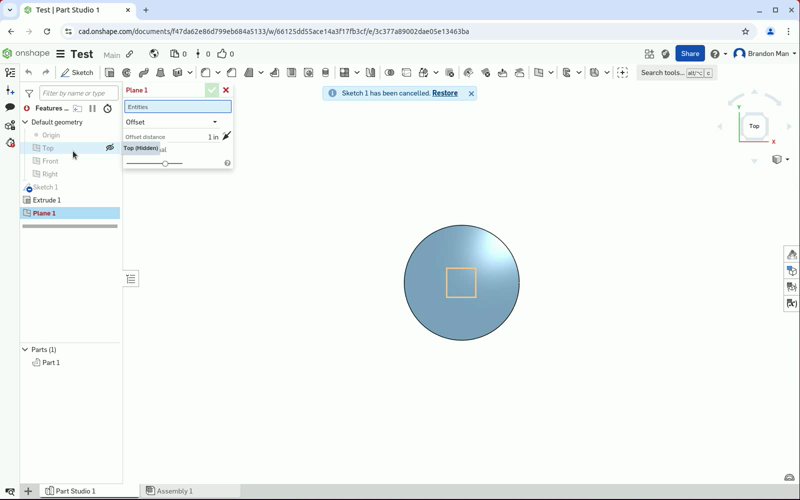
click(73, 150)
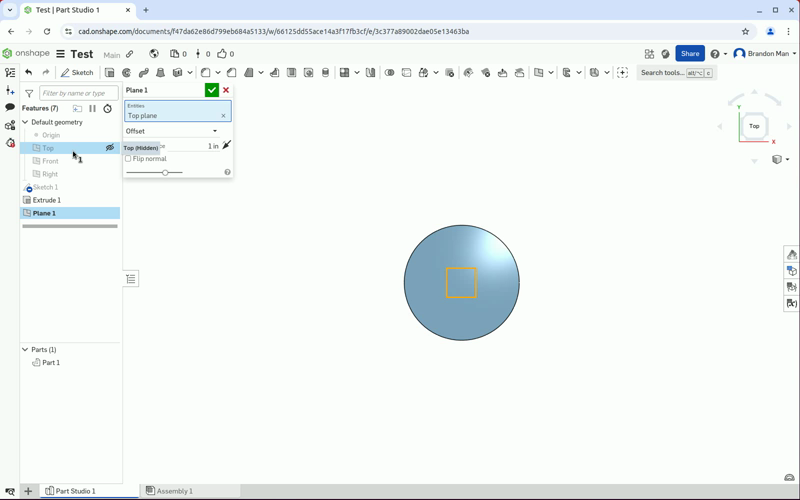
key(tab, 2)
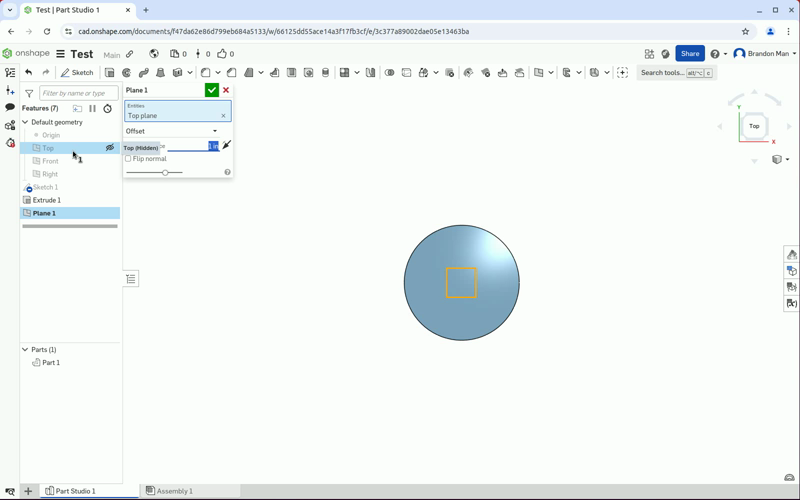
text(23.108)
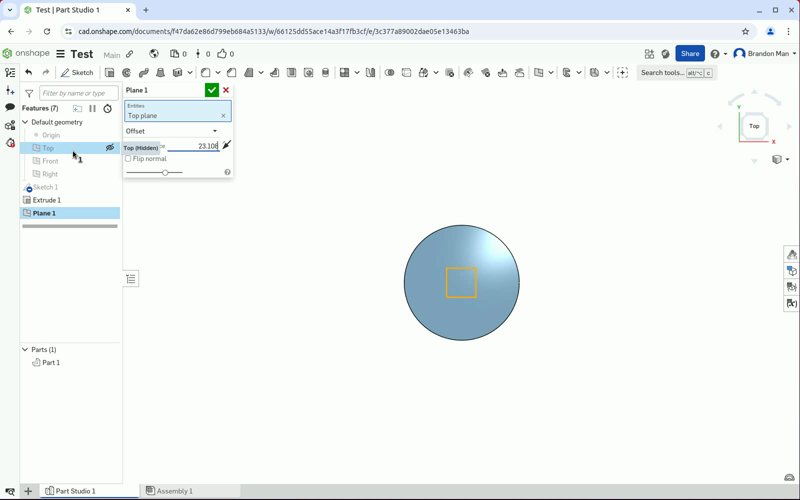
key(enter, 2)
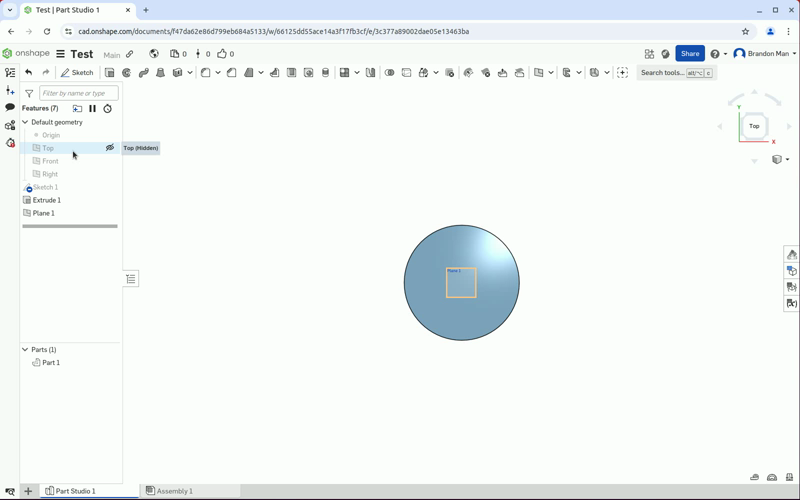
key(shift+s)
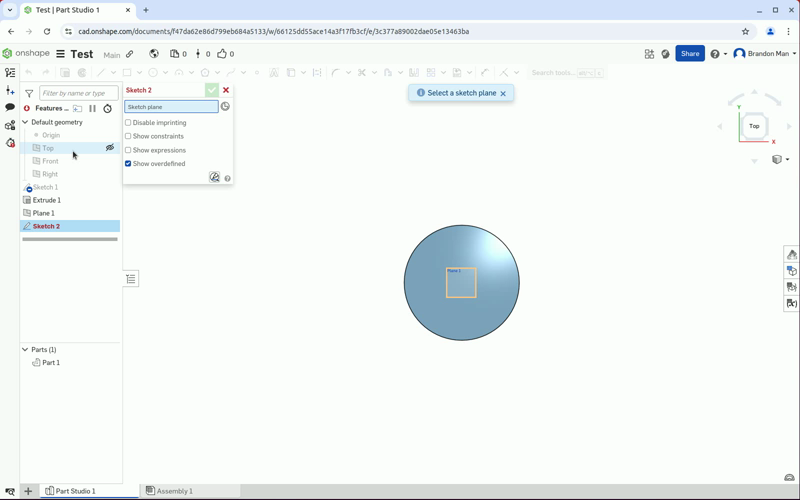
mouse_move(73, 215)
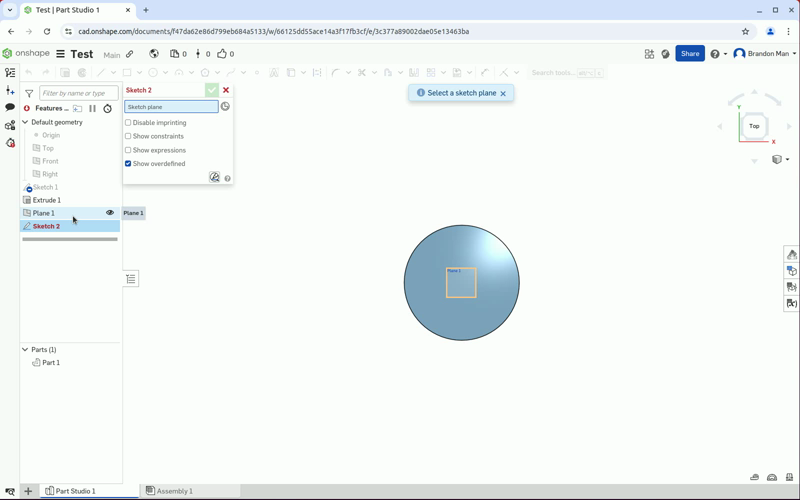
click(73, 215)
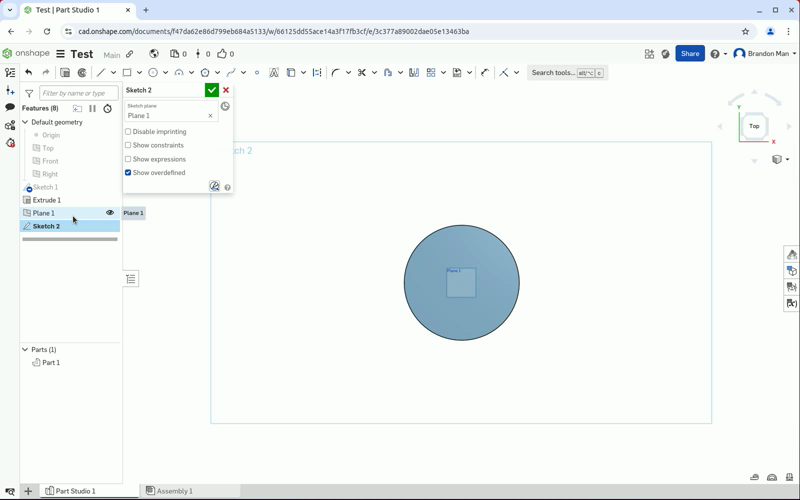
mouse_move(73, 352)
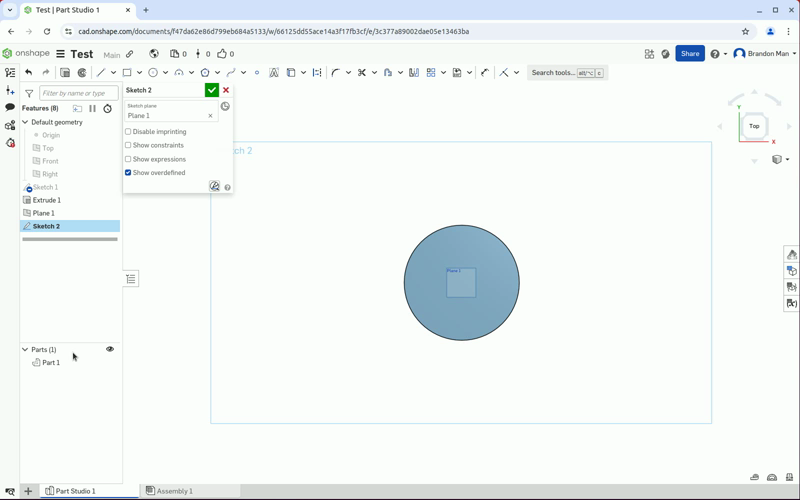
key(y)
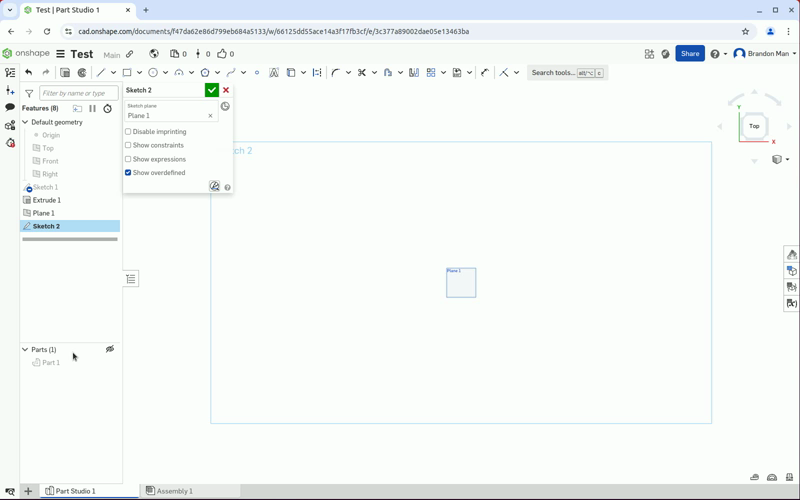
key(c)
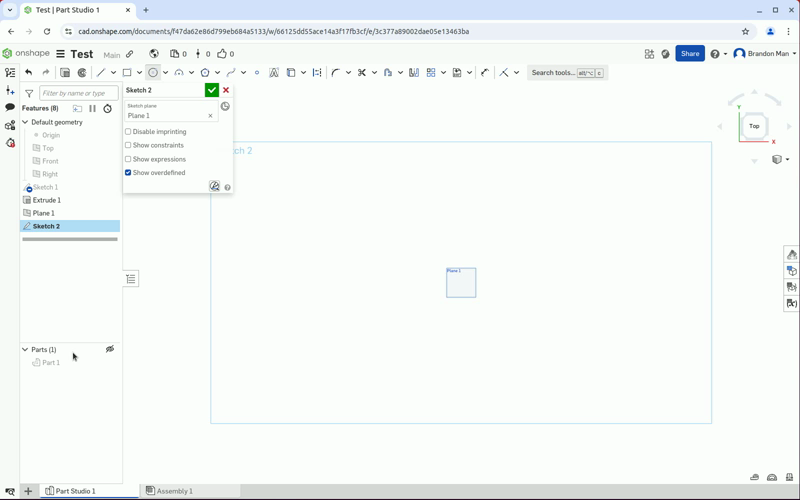
key_down(shift)
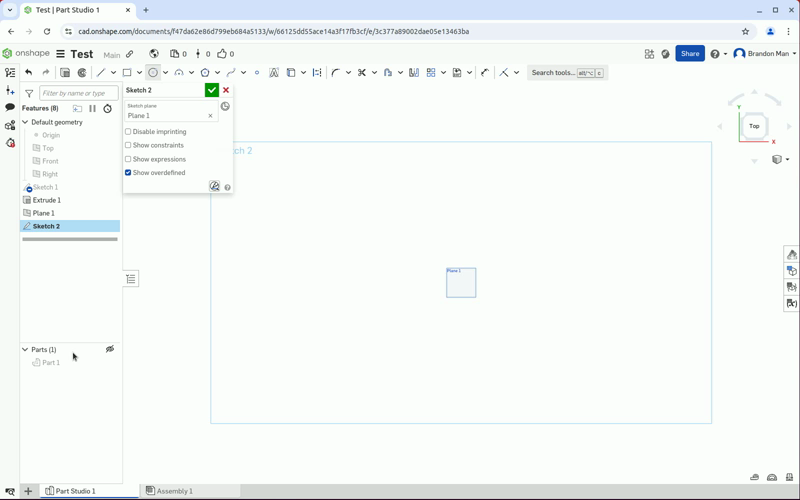
mouse_move(461, 282)
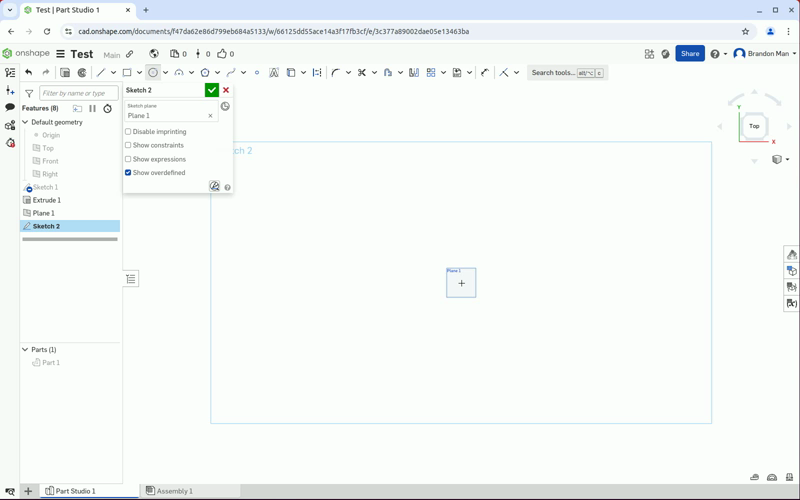
click(461, 282)
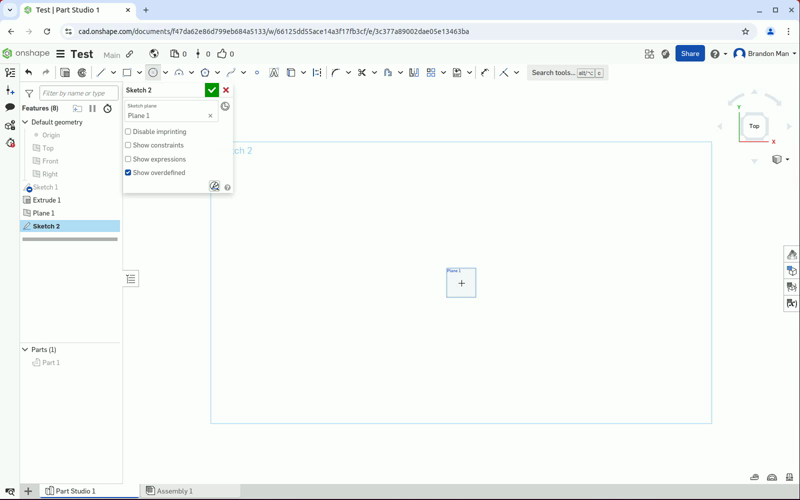
key_up(shift)
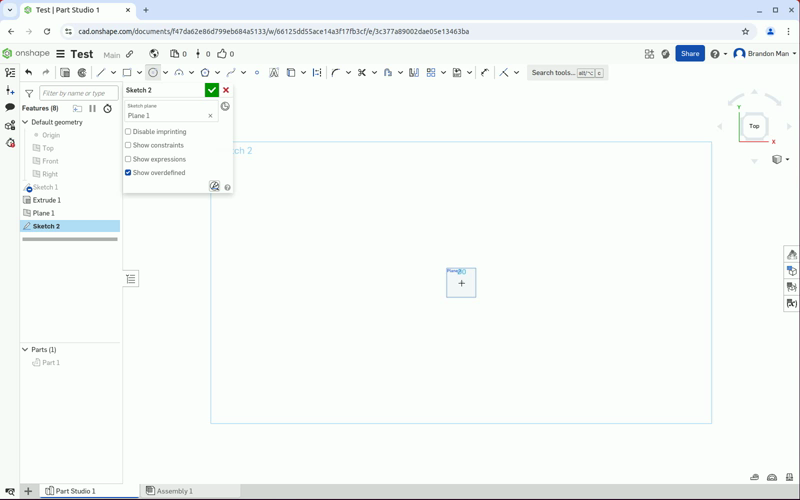
mouse_move(511, 282)
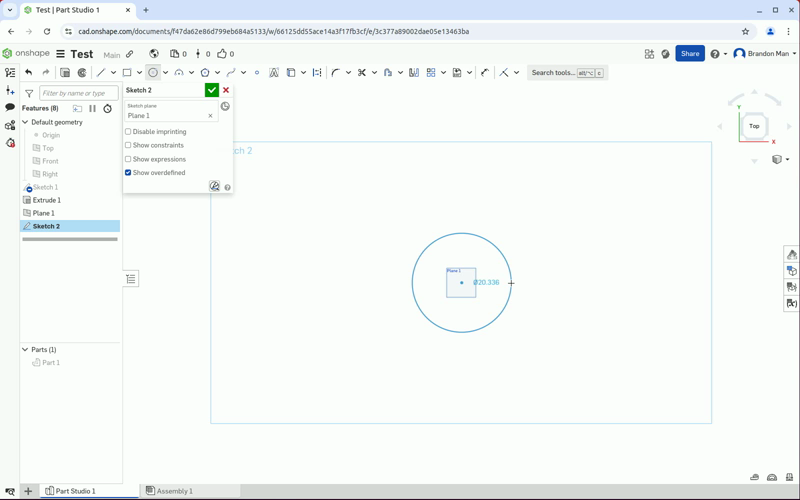
click(511, 282)
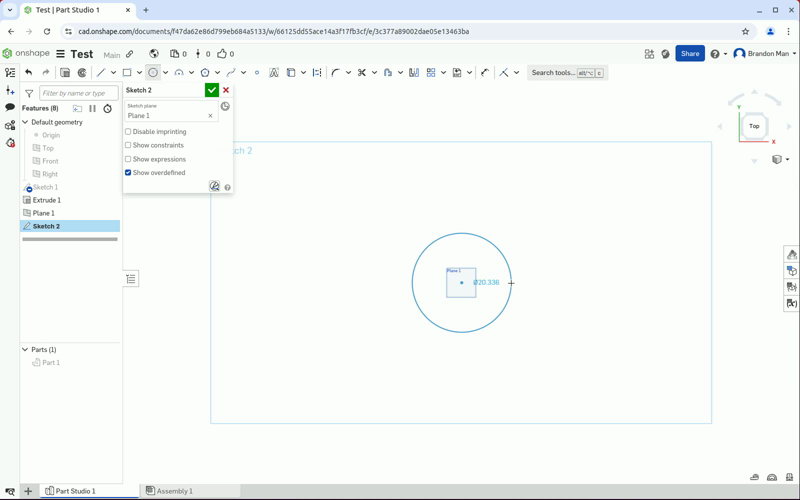
key(esc)
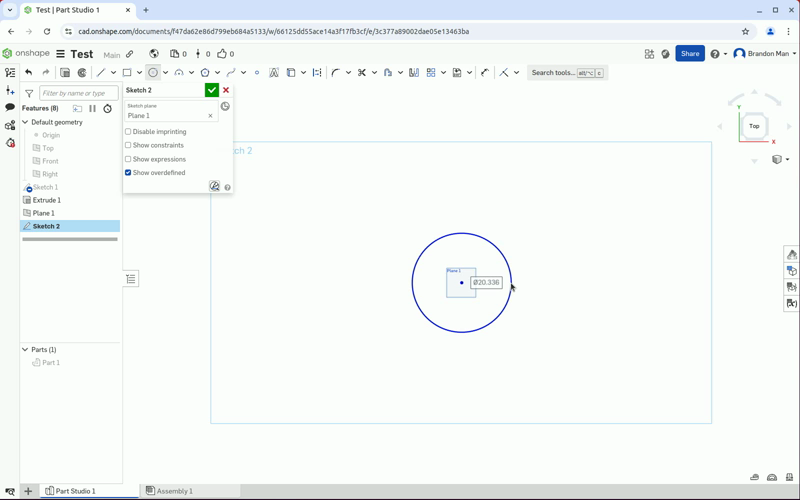
mouse_move(485, 269)
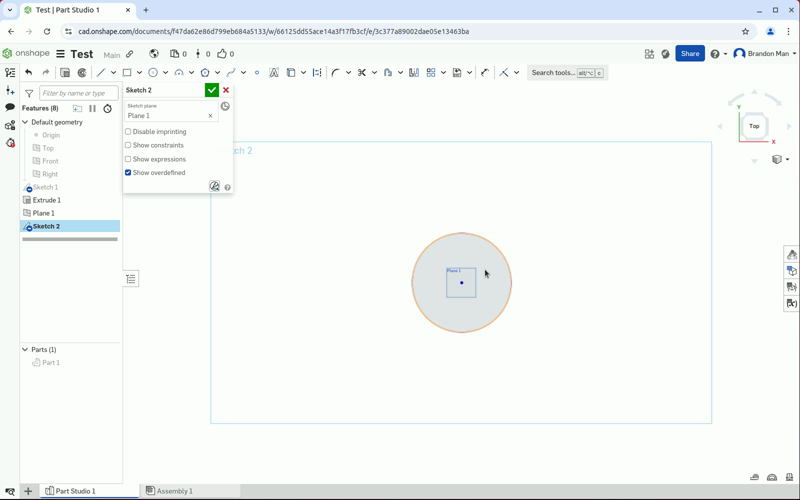
click(485, 269)
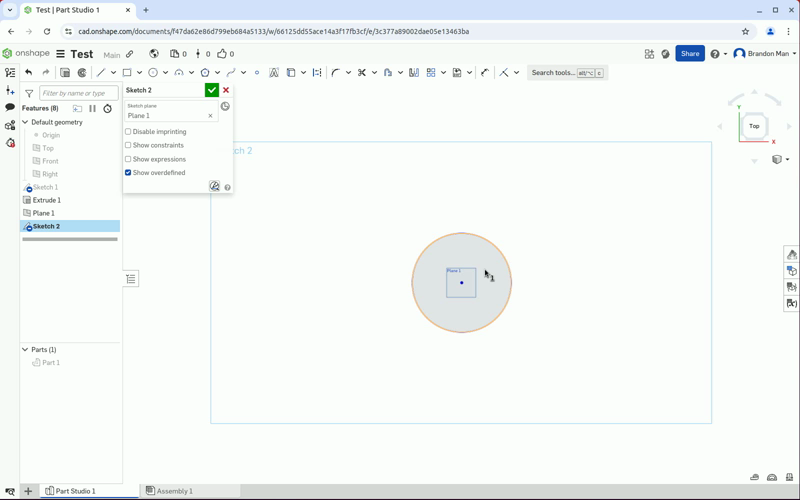
mouse_move(73, 352)
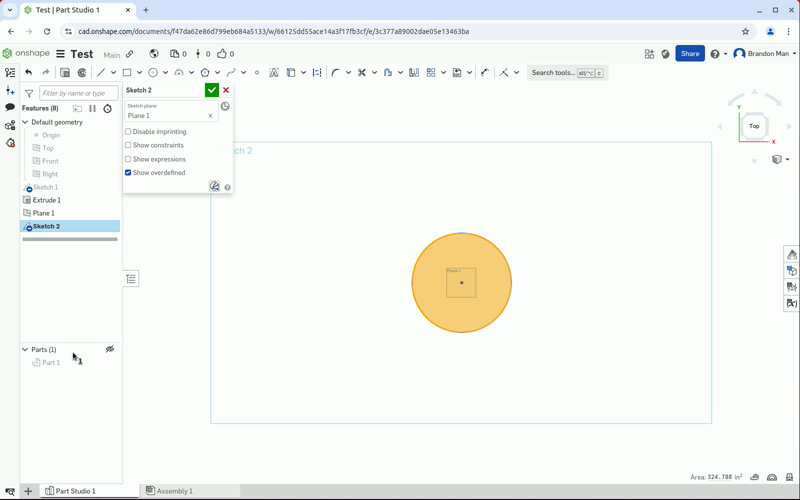
key(shift+y)
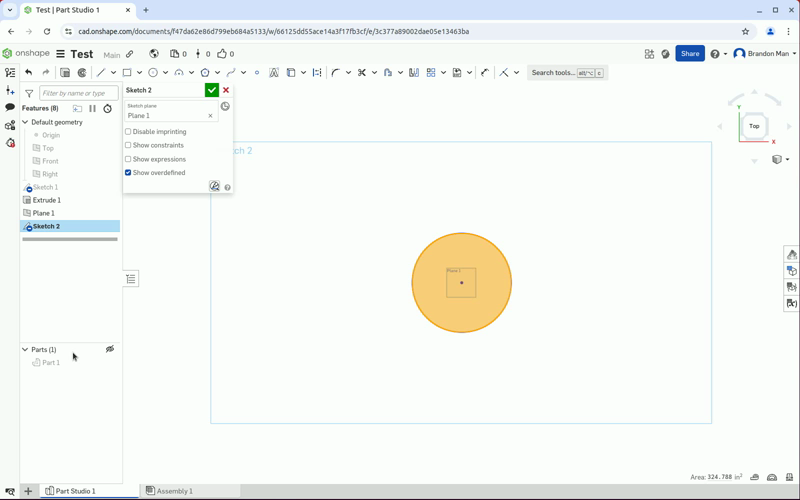
key(shift+e)
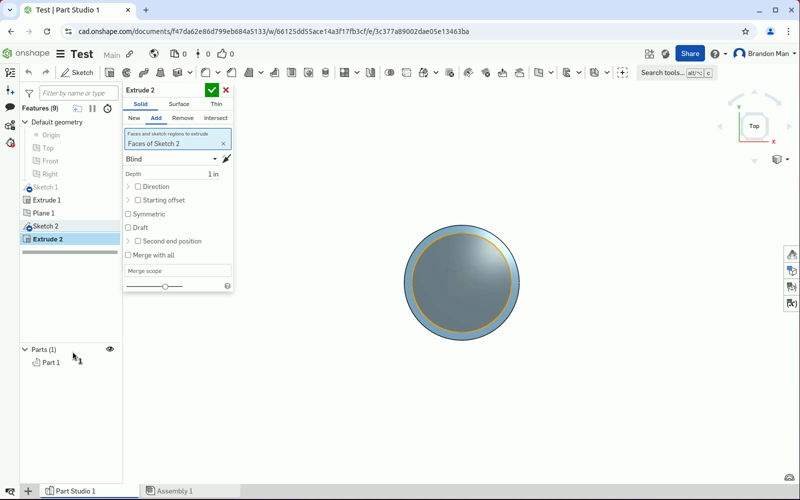
mouse_move(143, 106)
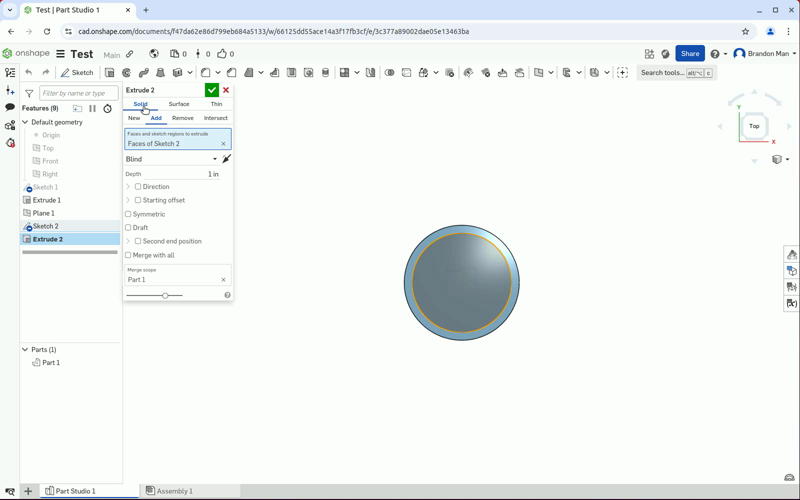
click(143, 106)
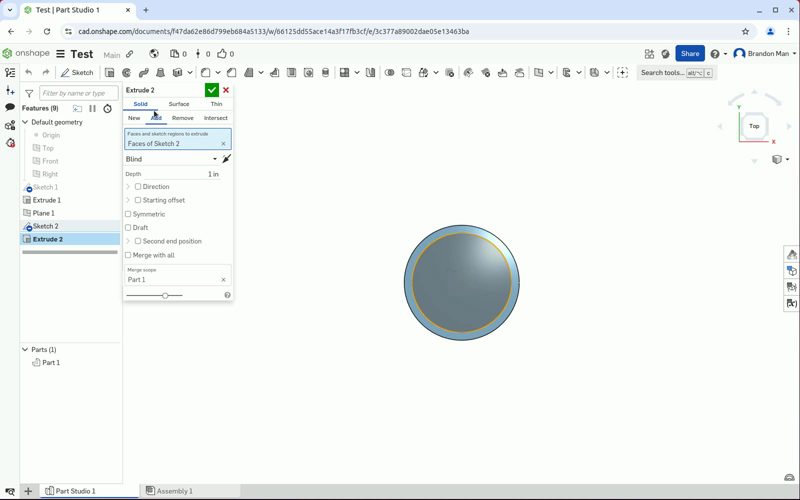
mouse_move(186, 120)
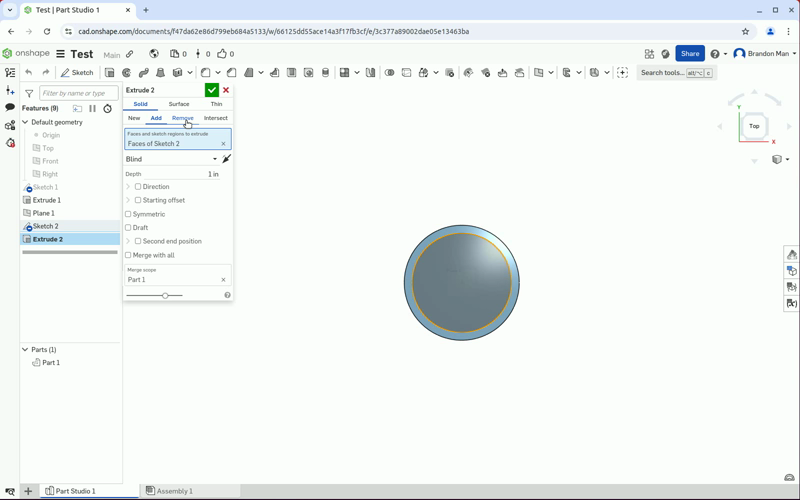
click(186, 120)
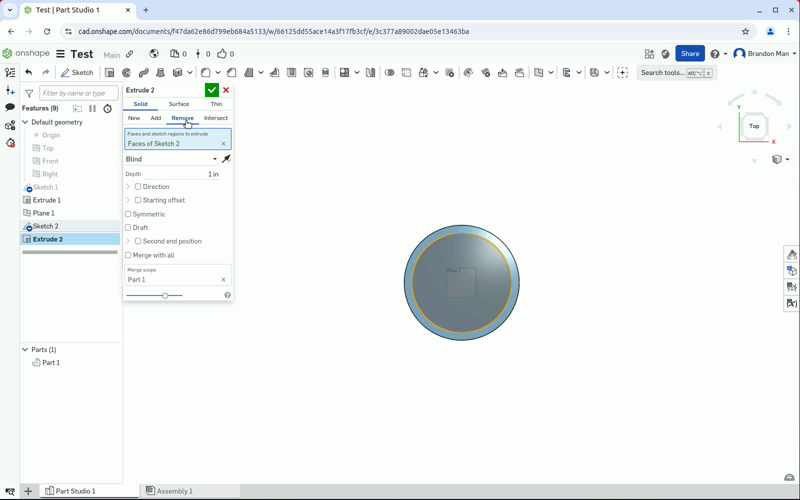
key(tab, 4)
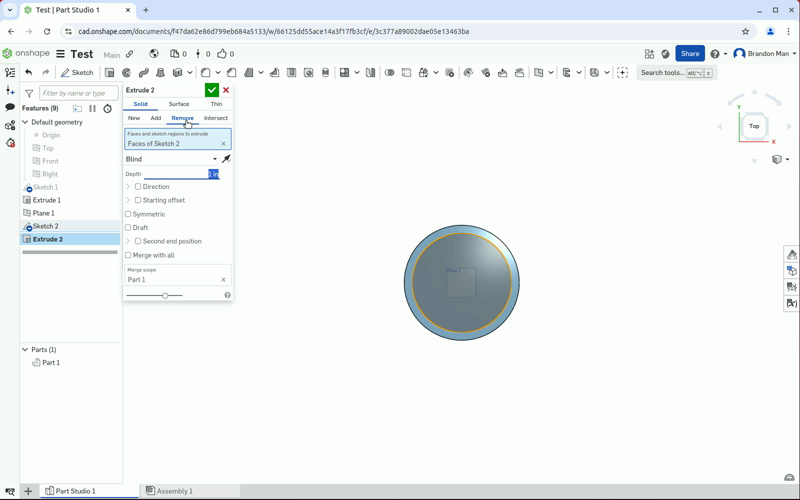
text(20.701)
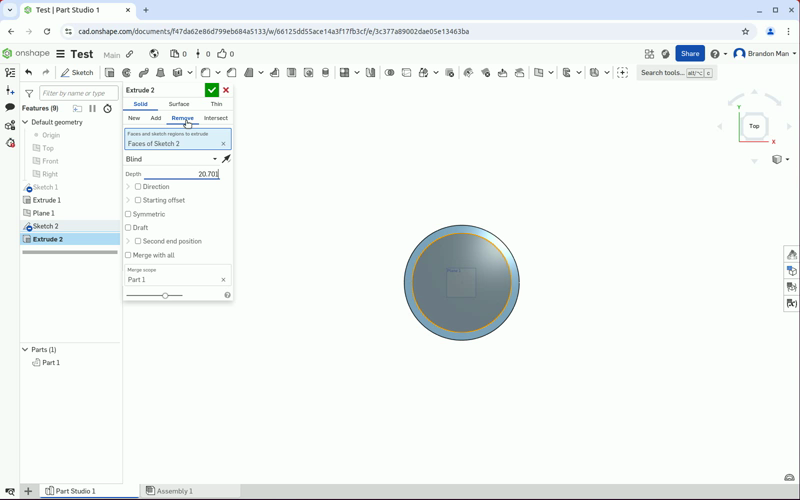
key(tab, 6)
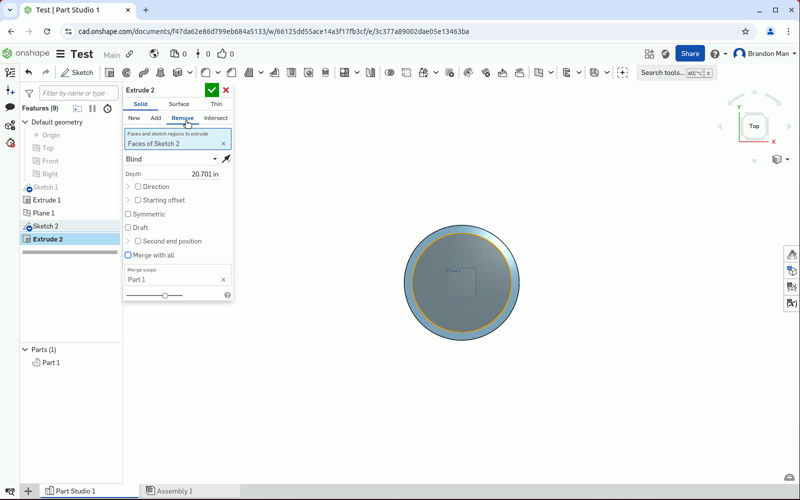
key(space)
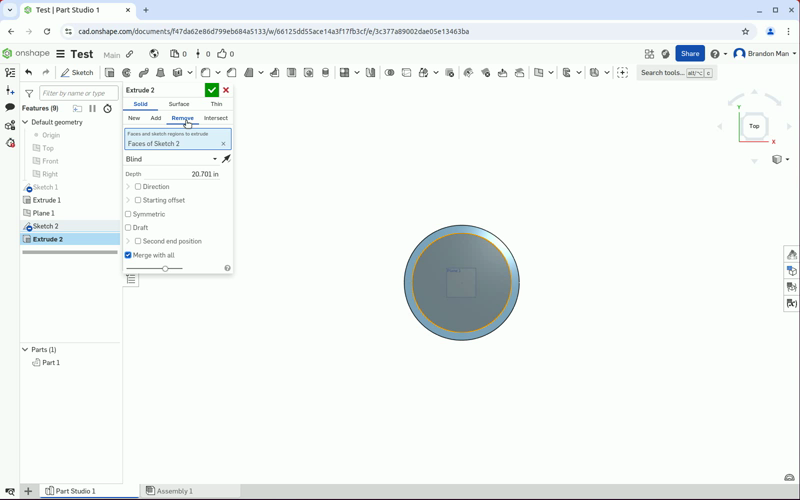
key(enter)
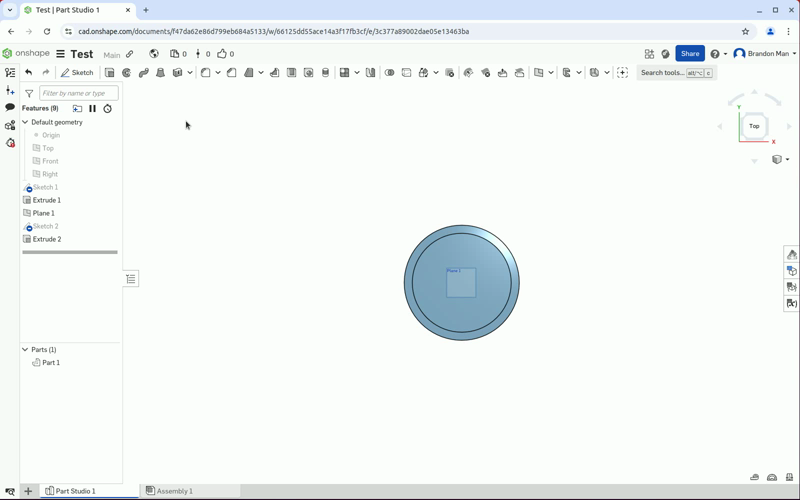
key(shift+h)
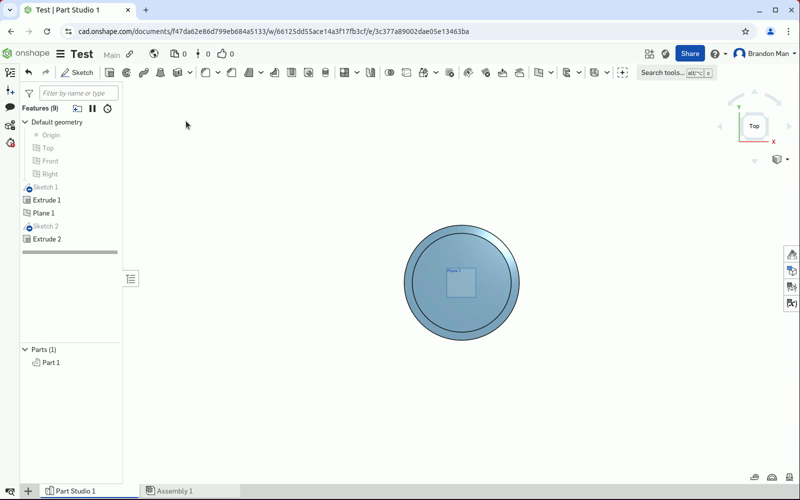
key(shift+h)
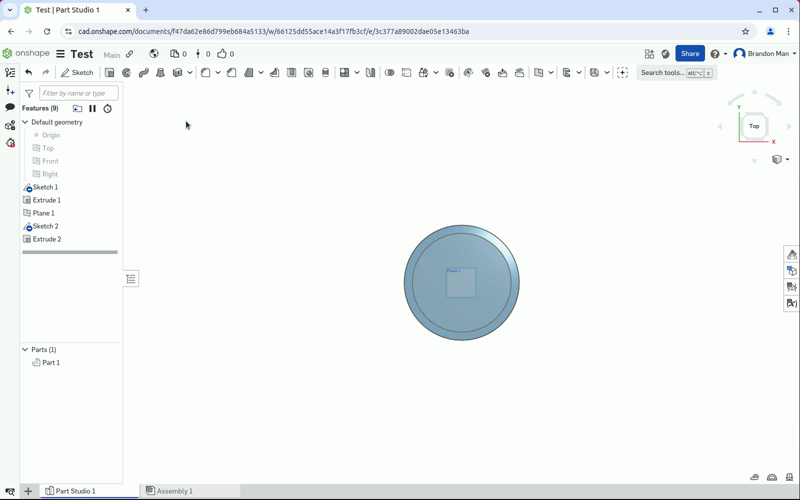
key(shift+7)
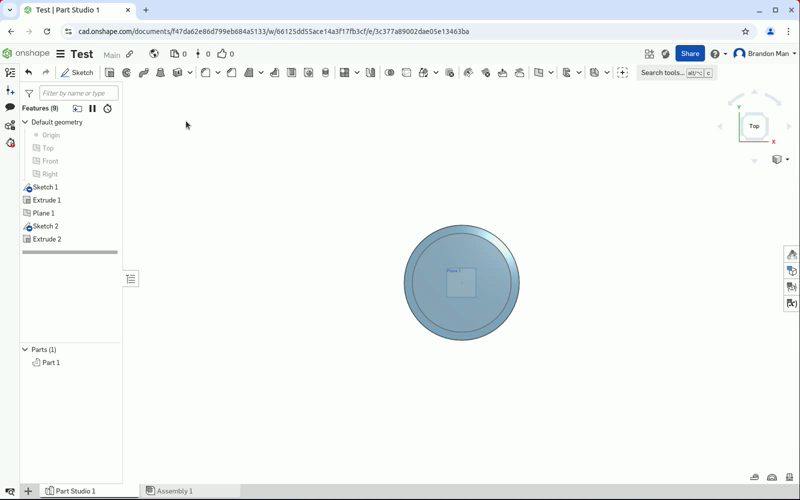
key(up, 3)
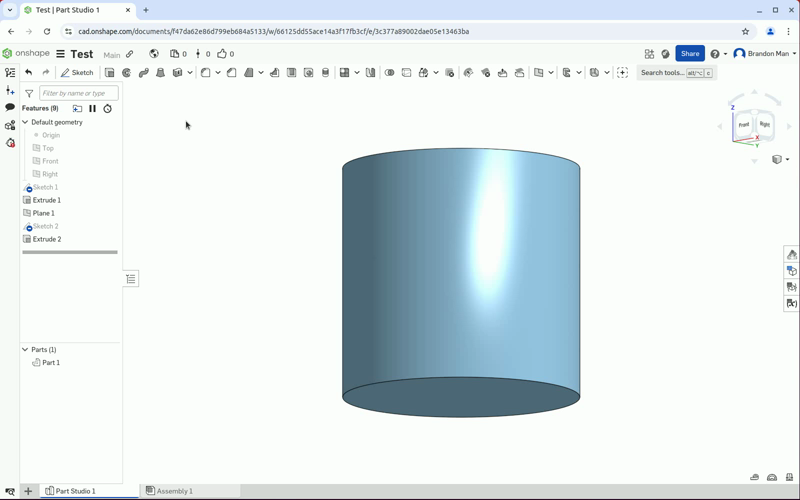
key(left, 3)
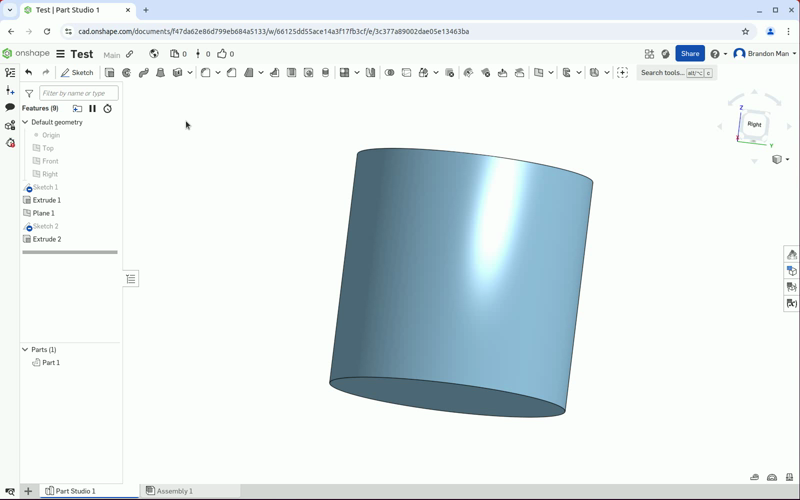
key(right, 3)
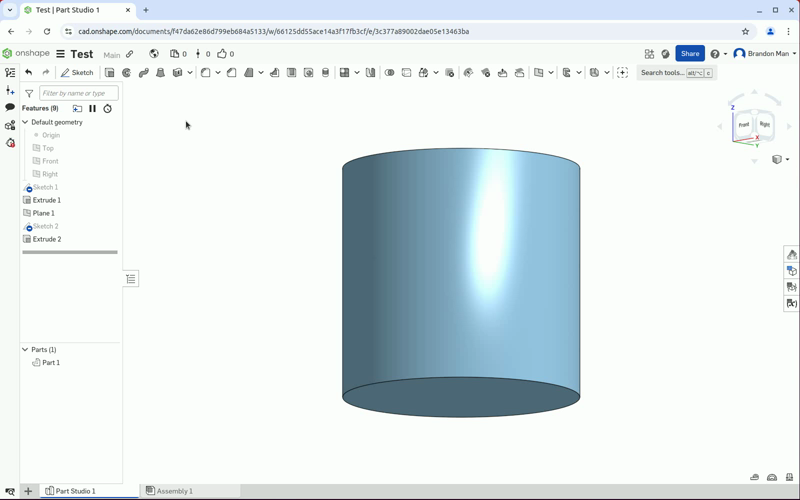
key(down, 3)
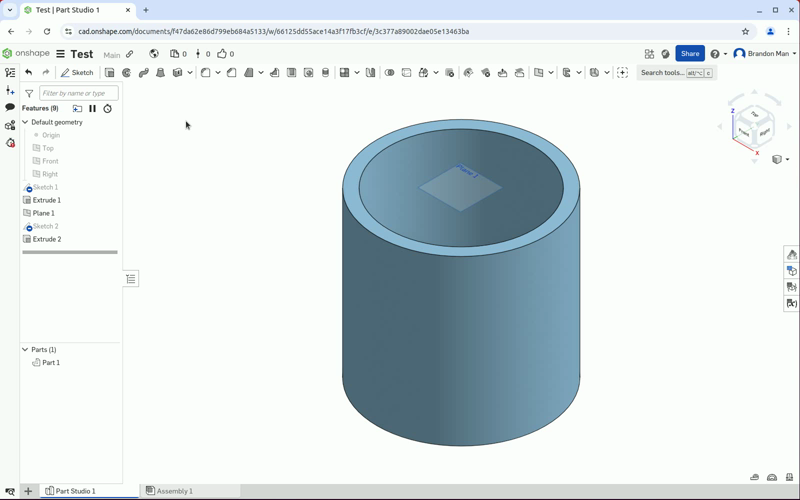
mouse_move(73, 189)
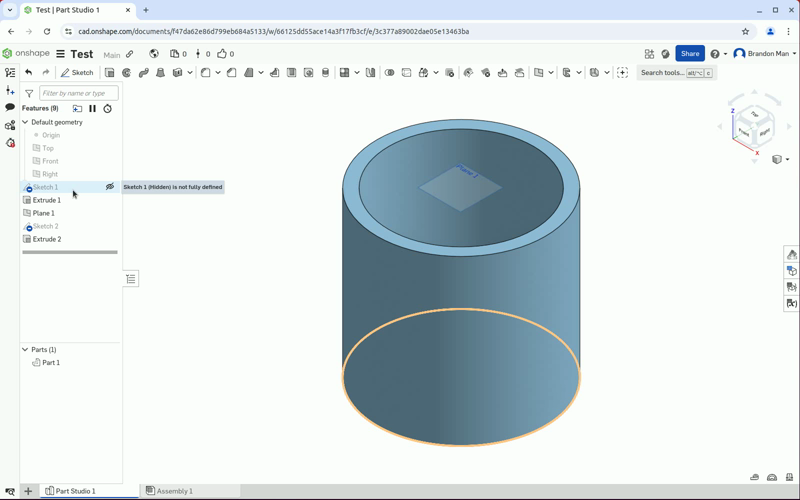
click(73, 189)